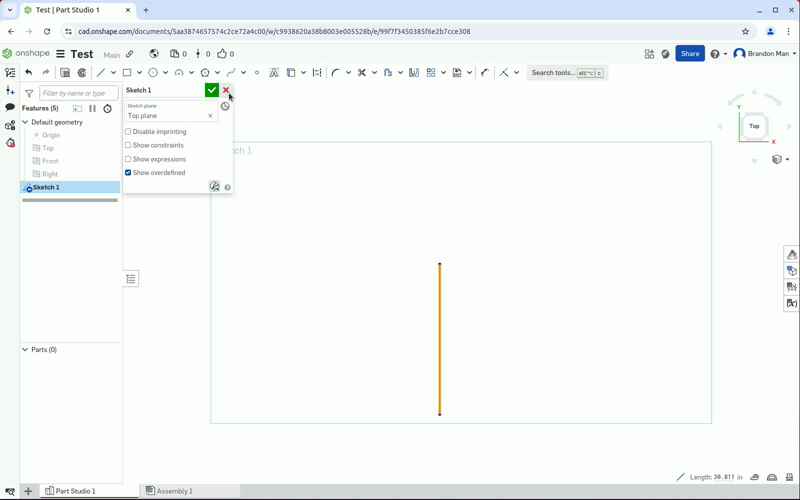
key(shift+h)
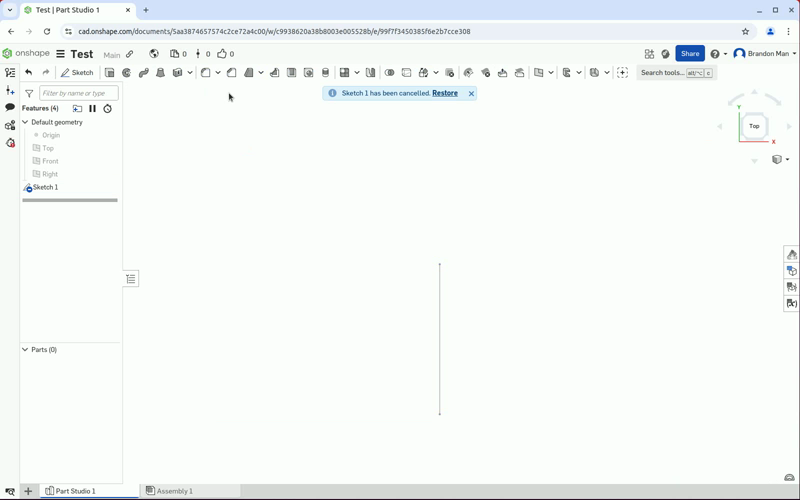
key(shift+s)
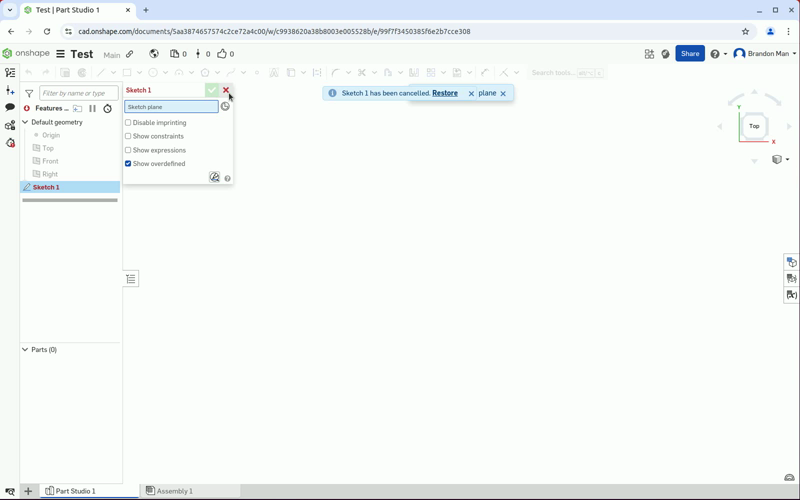
mouse_move(73, 150)
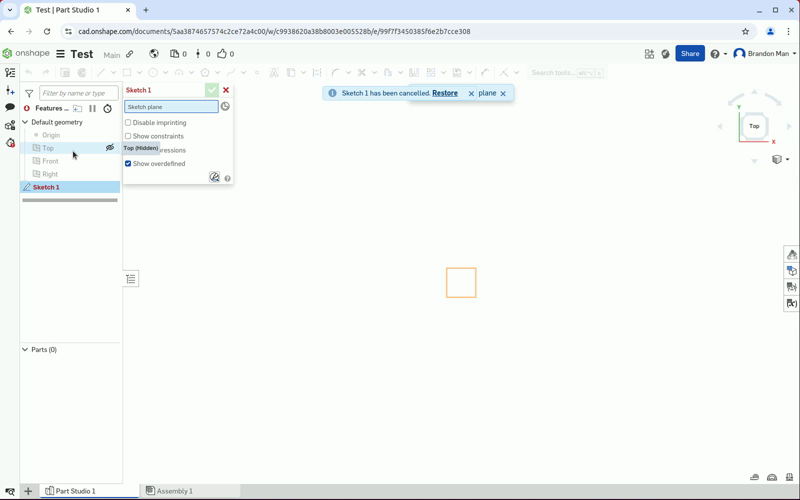
click(73, 150)
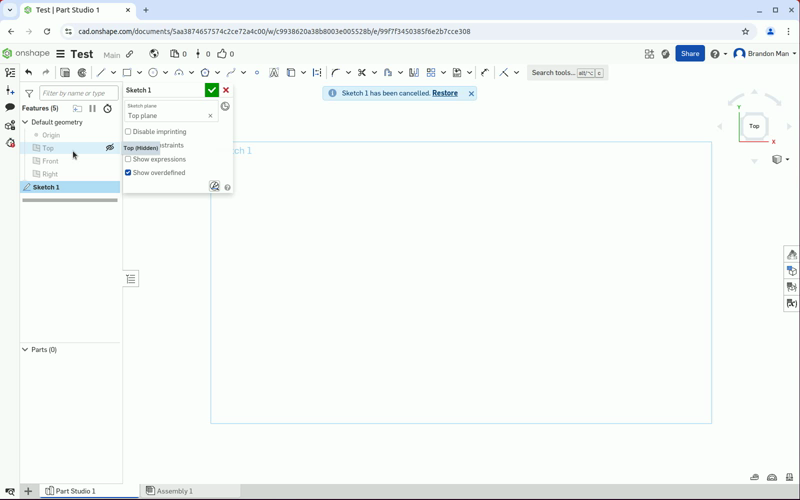
mouse_move(73, 352)
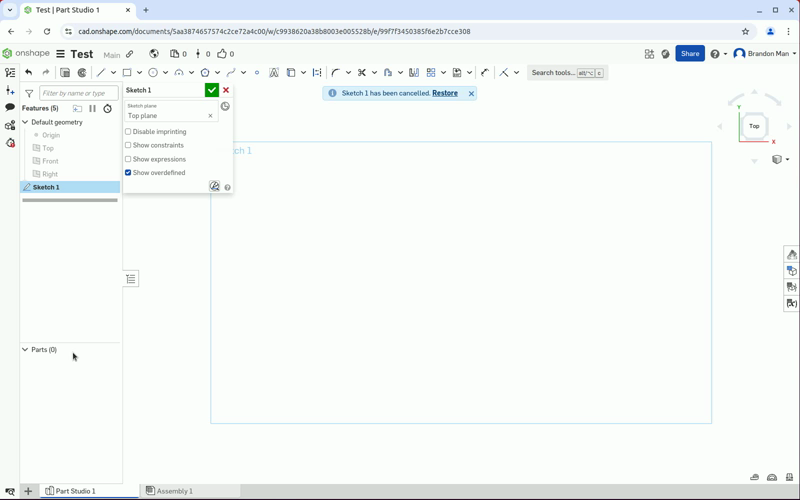
key(y)
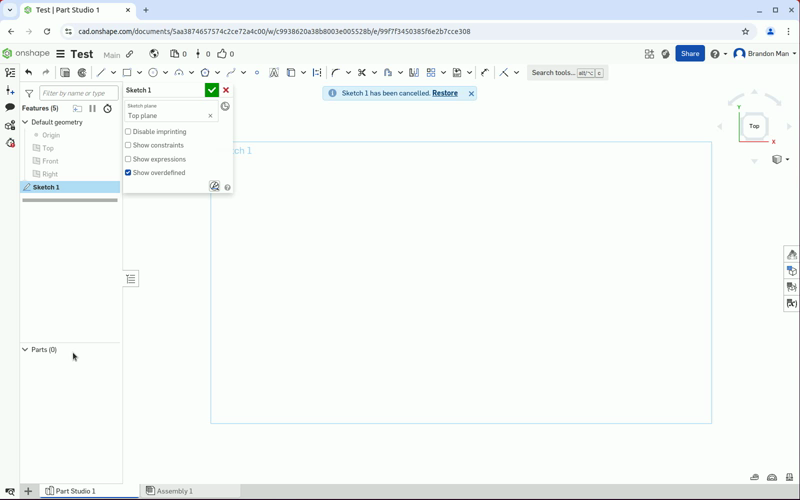
key(c)
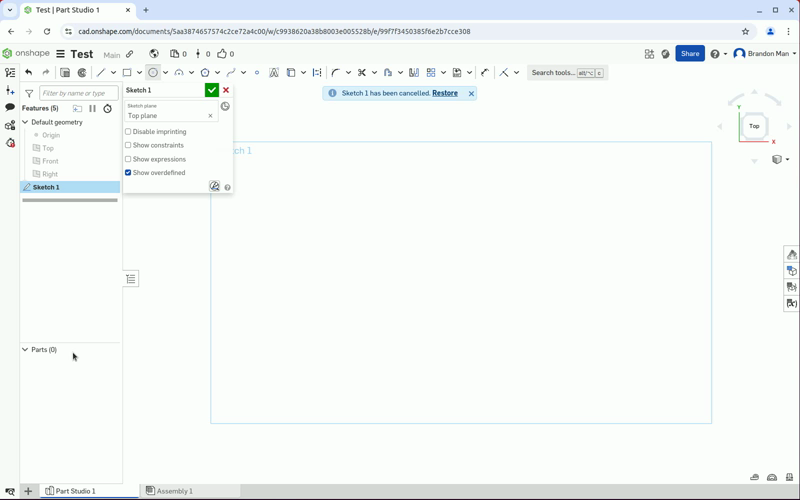
key_down(shift)
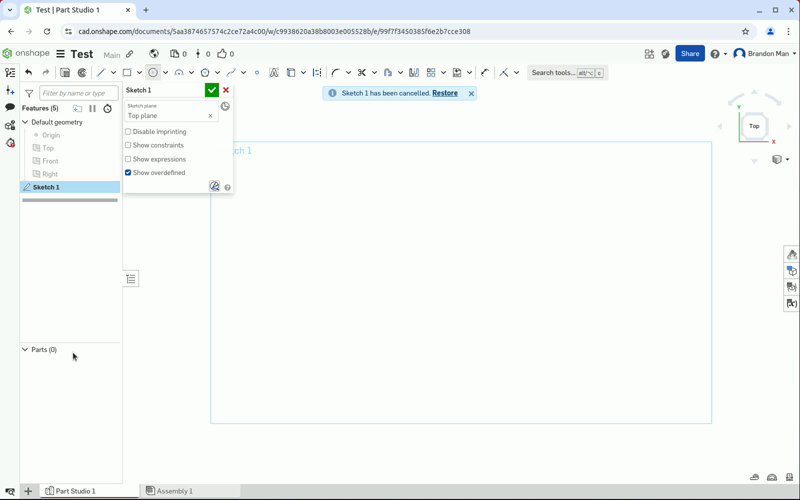
mouse_move(461, 282)
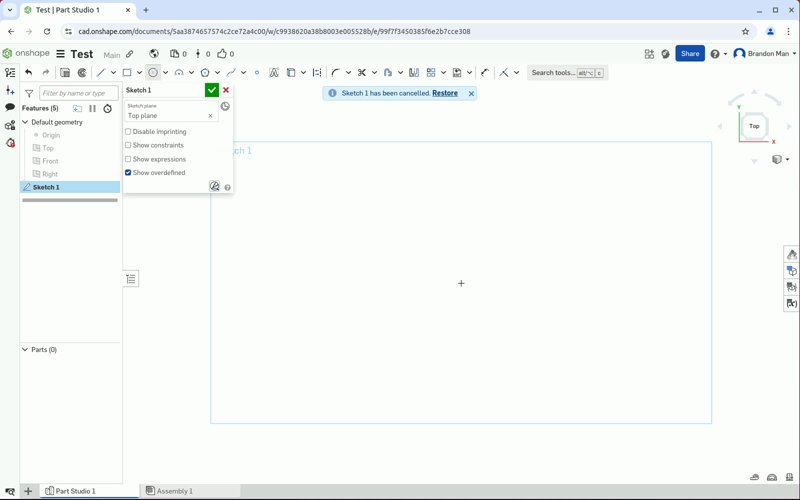
click(461, 282)
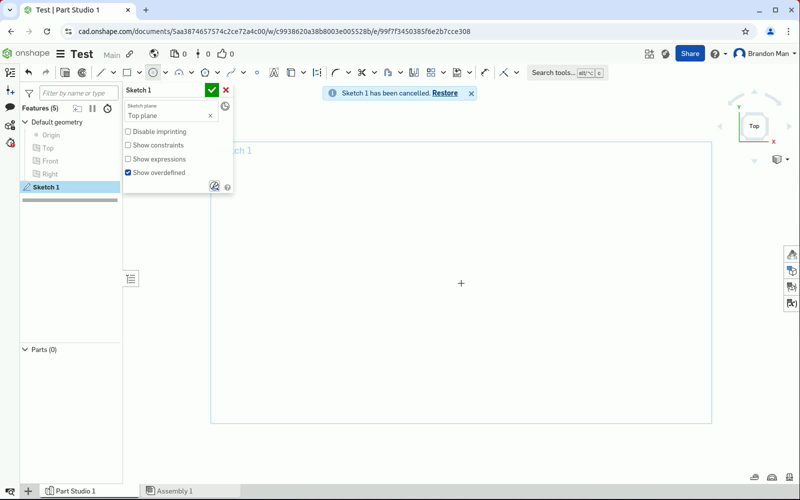
key_up(shift)
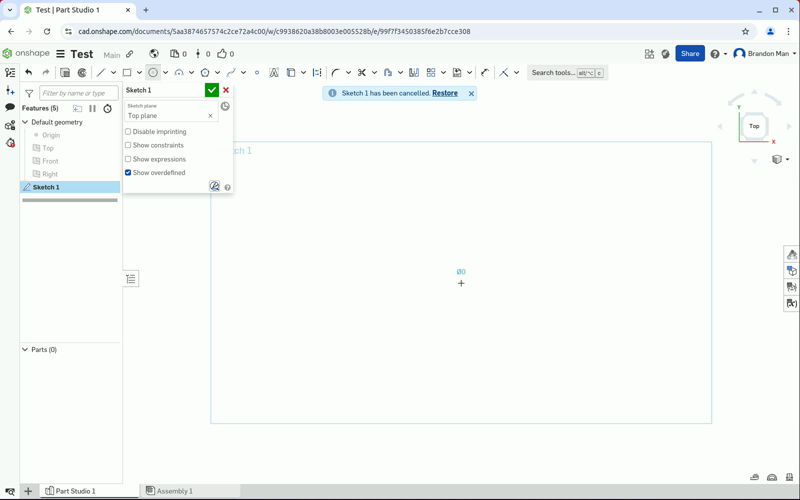
mouse_move(574, 282)
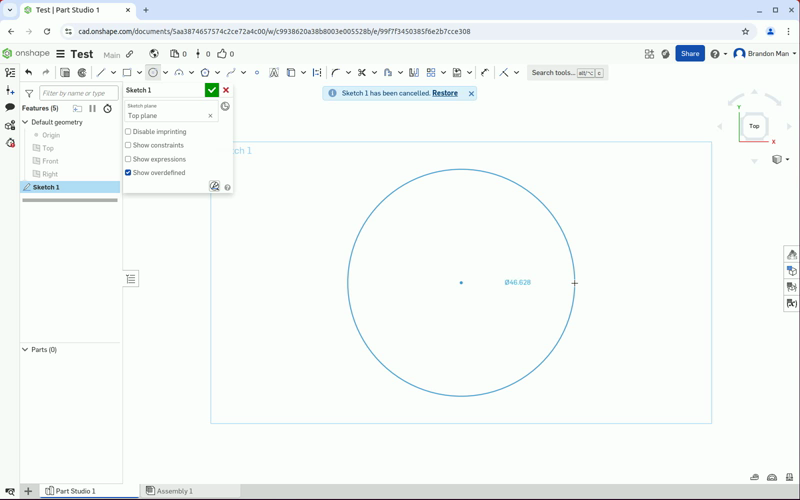
click(574, 282)
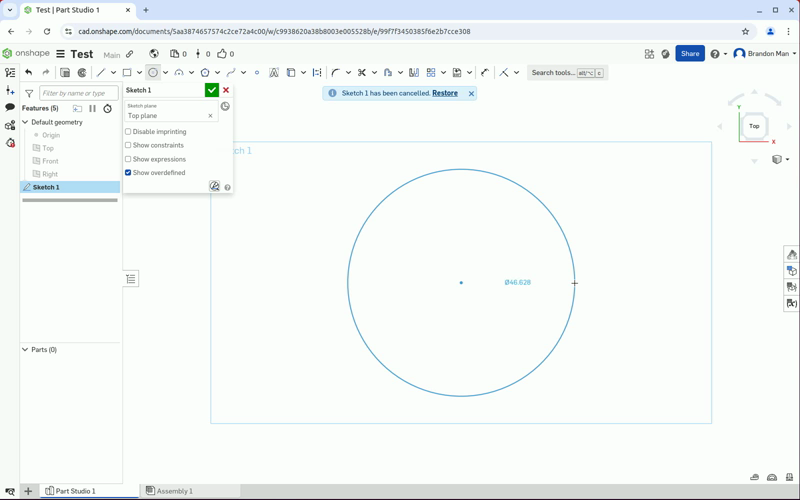
key(esc)
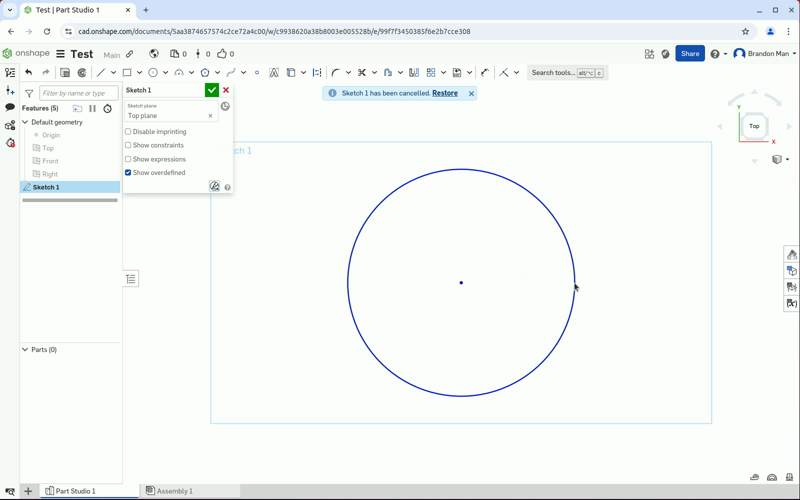
key(c)
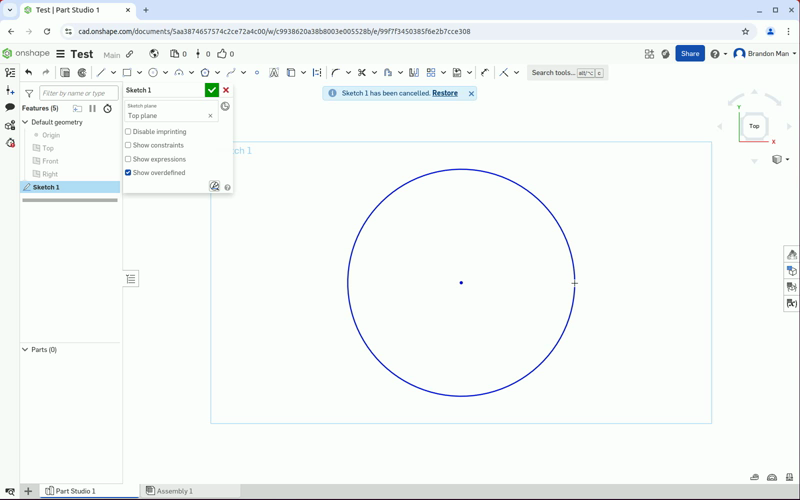
key_down(shift)
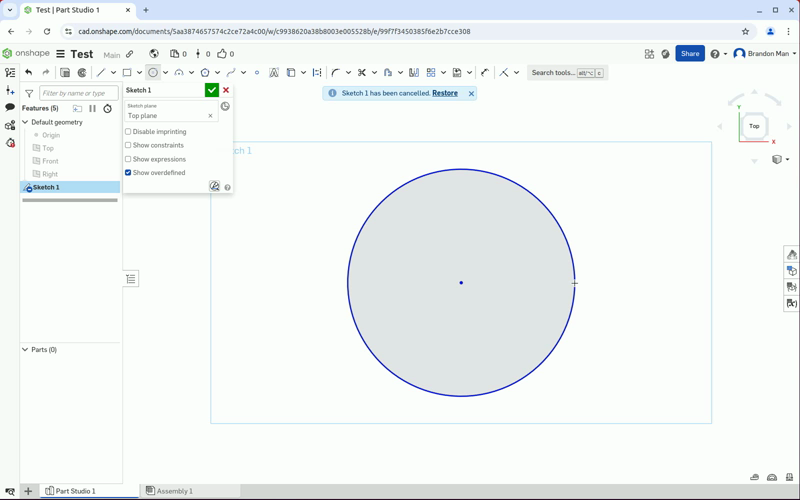
mouse_move(461, 282)
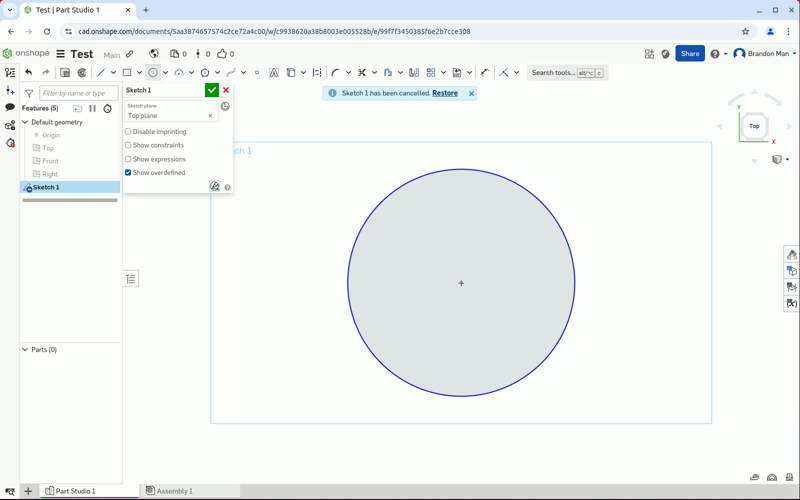
click(461, 282)
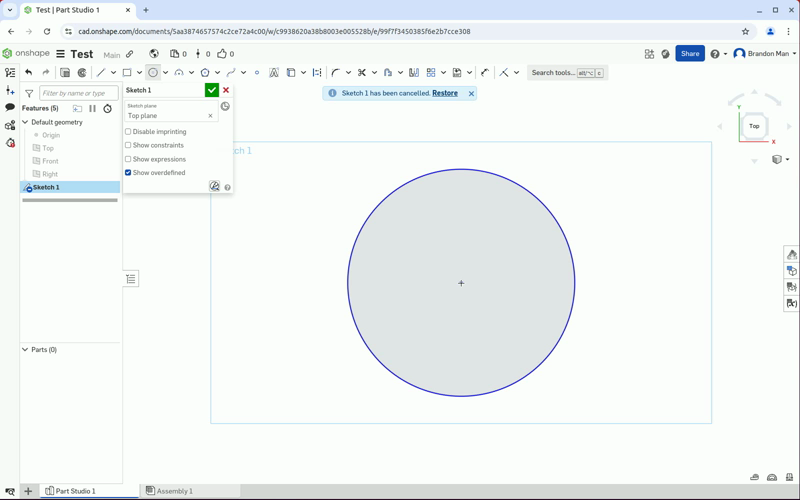
key_up(shift)
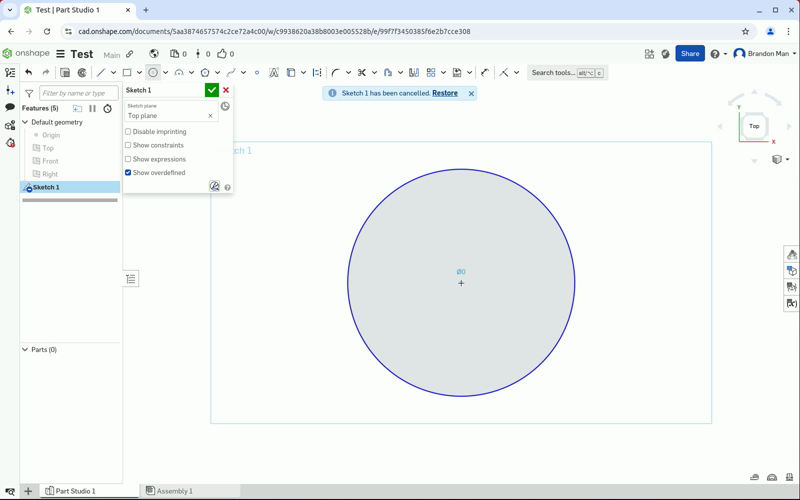
mouse_move(555, 282)
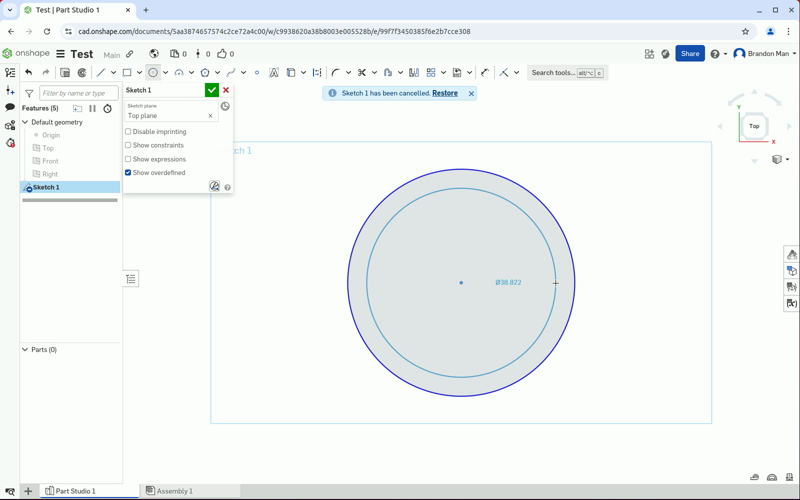
click(555, 282)
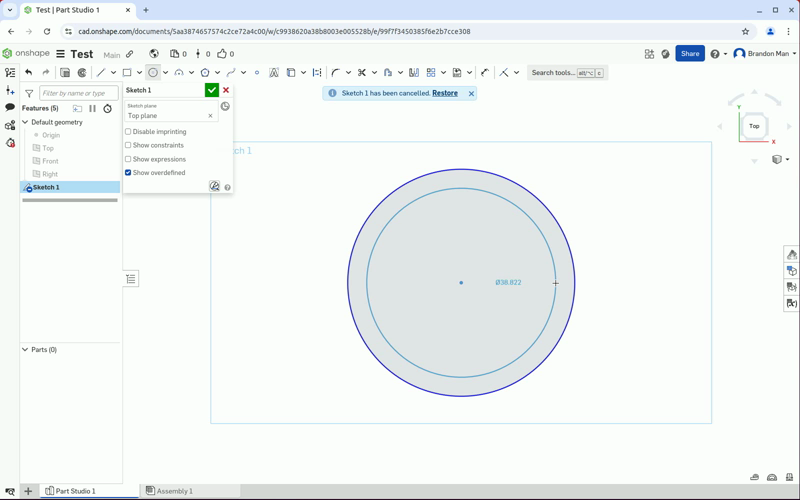
key(esc)
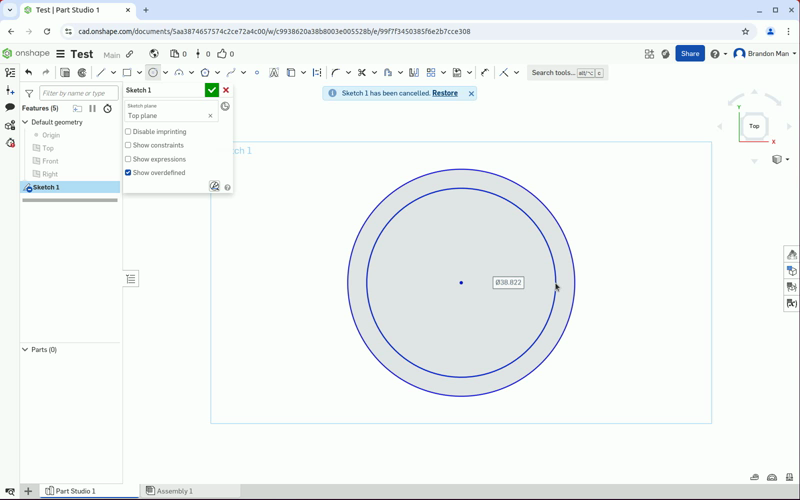
mouse_move(564, 283)
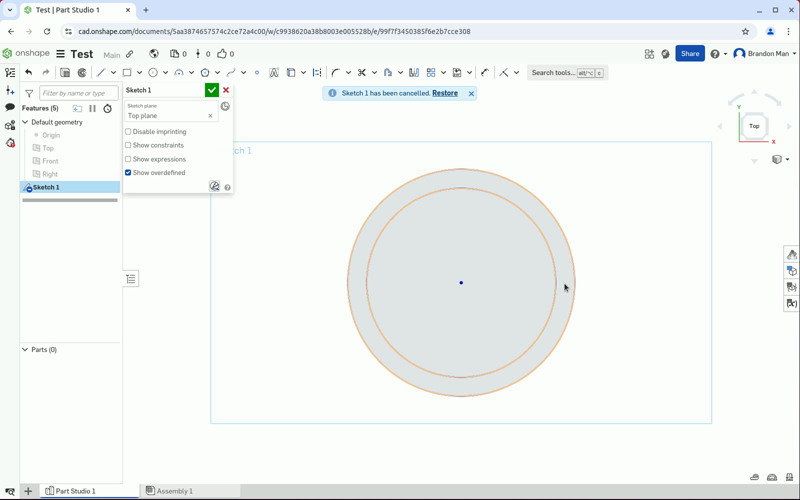
click(564, 283)
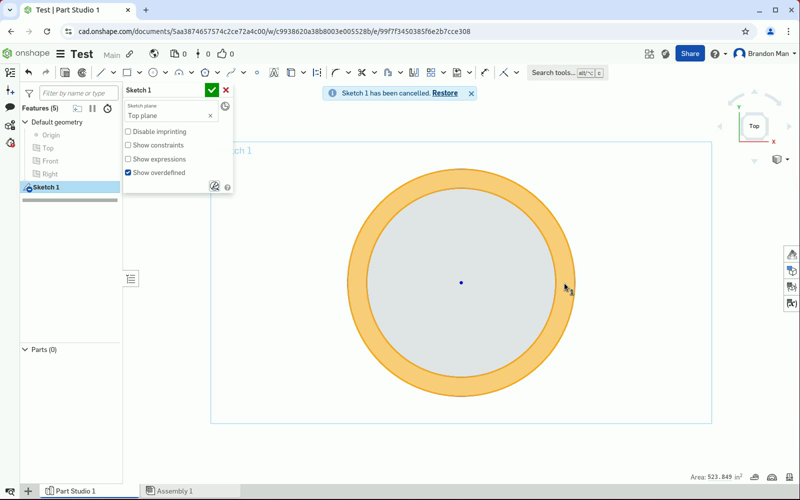
mouse_move(73, 352)
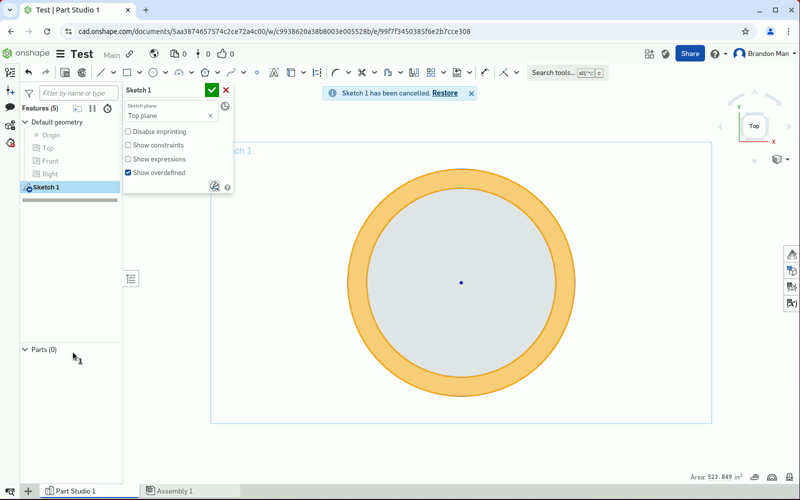
key(shift+y)
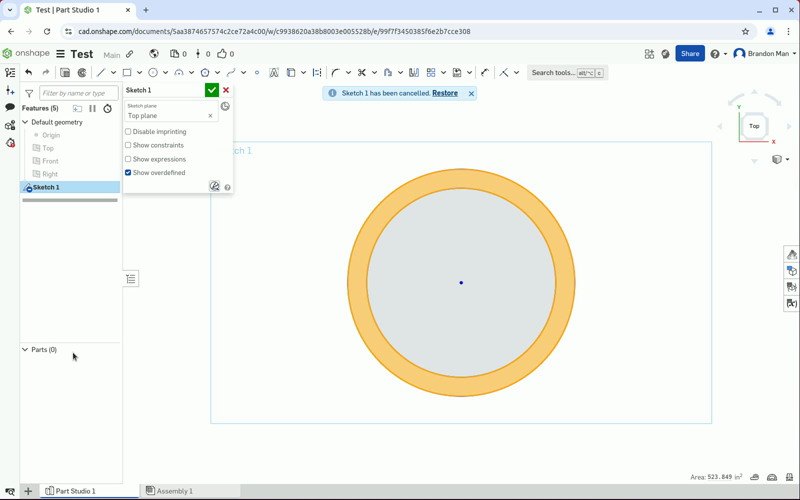
key(shift+e)
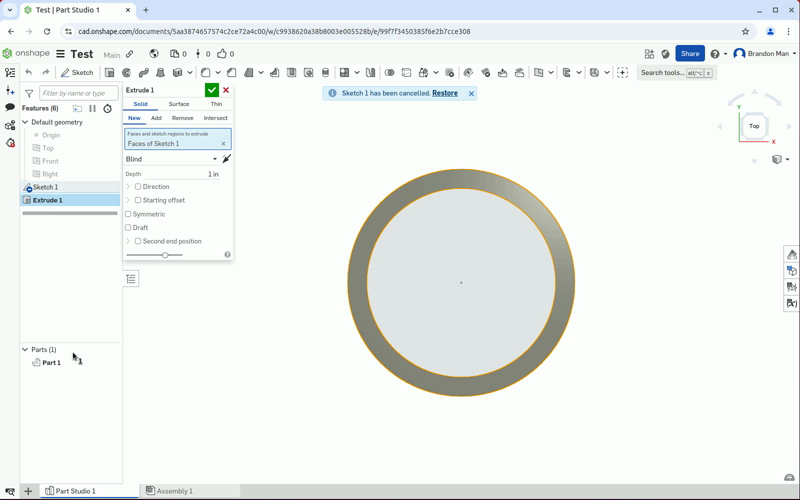
mouse_move(143, 106)
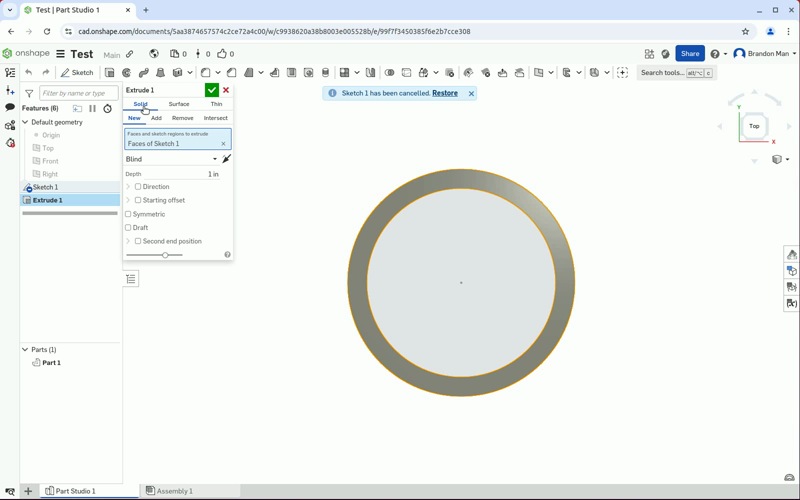
click(143, 106)
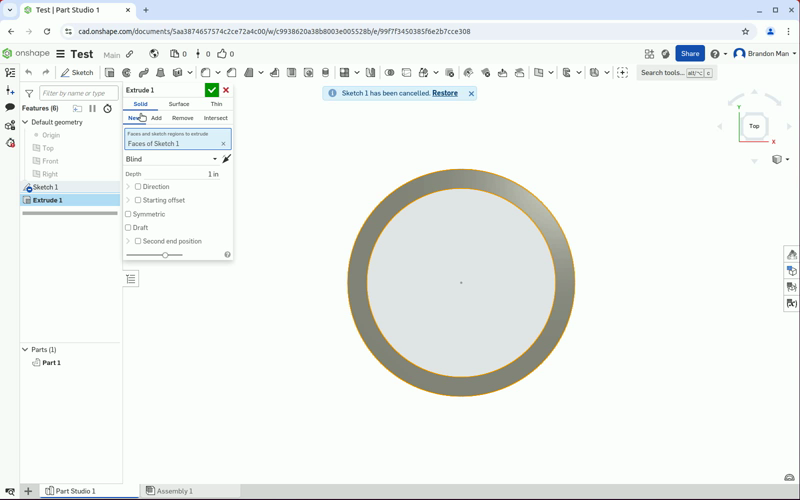
mouse_move(137, 120)
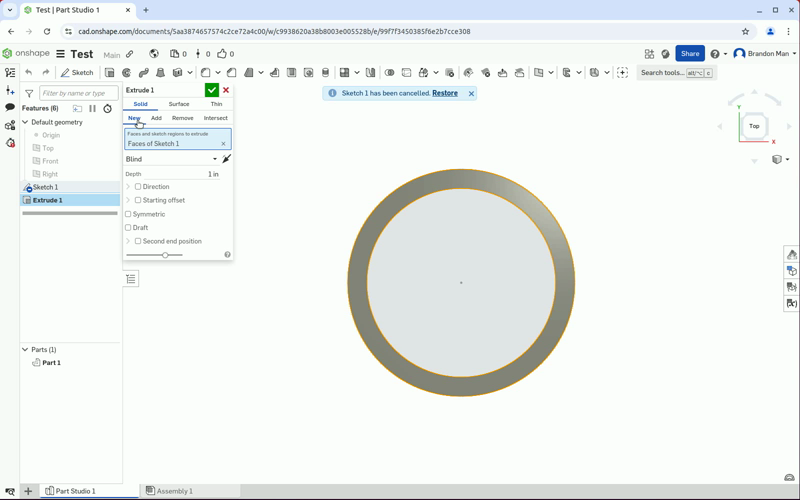
click(137, 120)
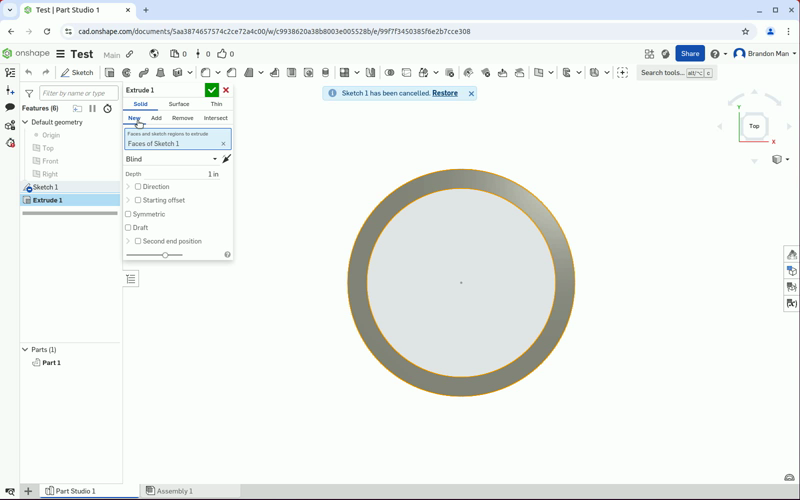
key(tab, 4)
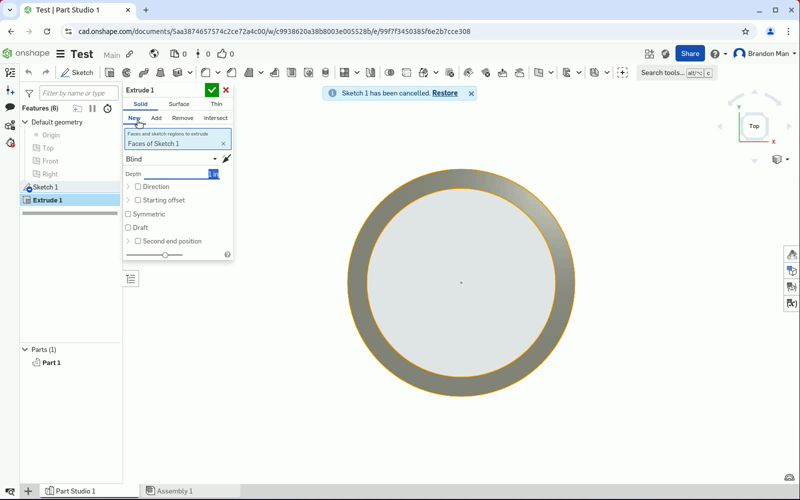
text(2.648)
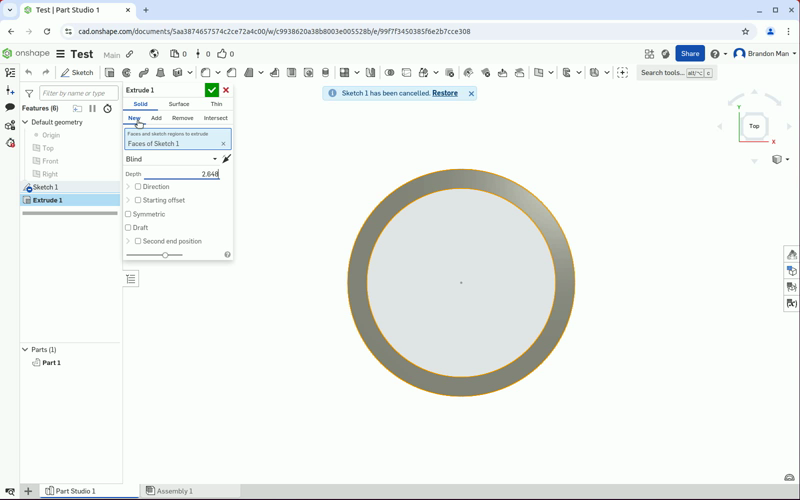
key(enter)
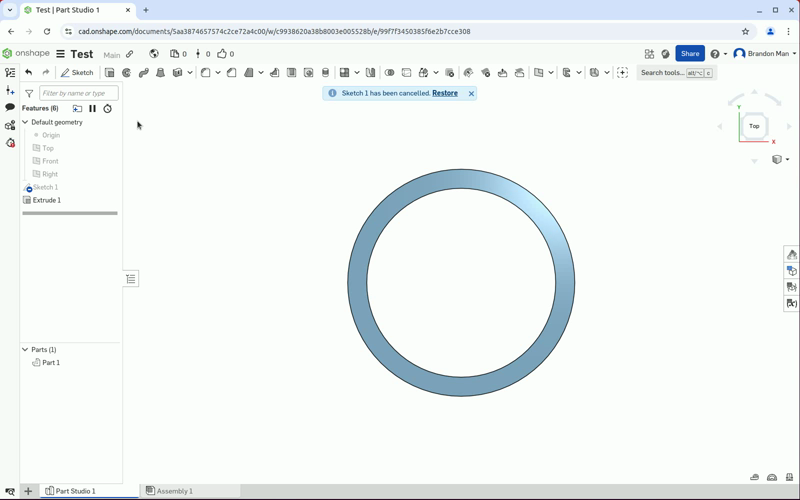
key(shift+h)
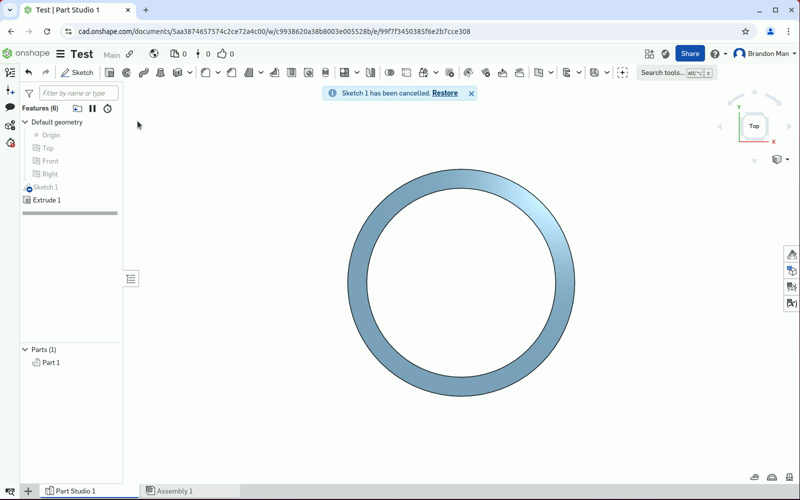
key(shift+h)
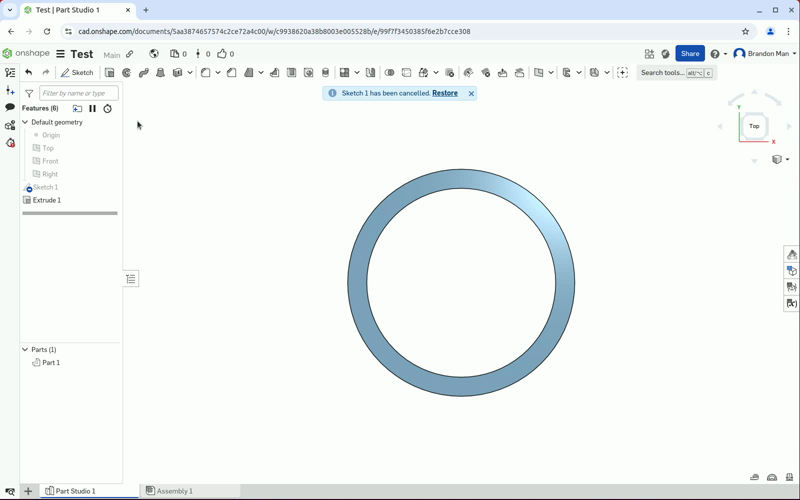
mouse_move(73, 189)
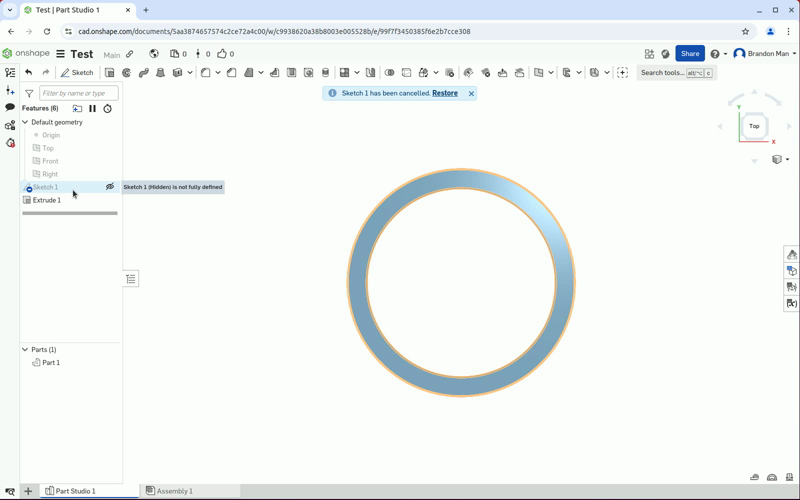
click(73, 189)
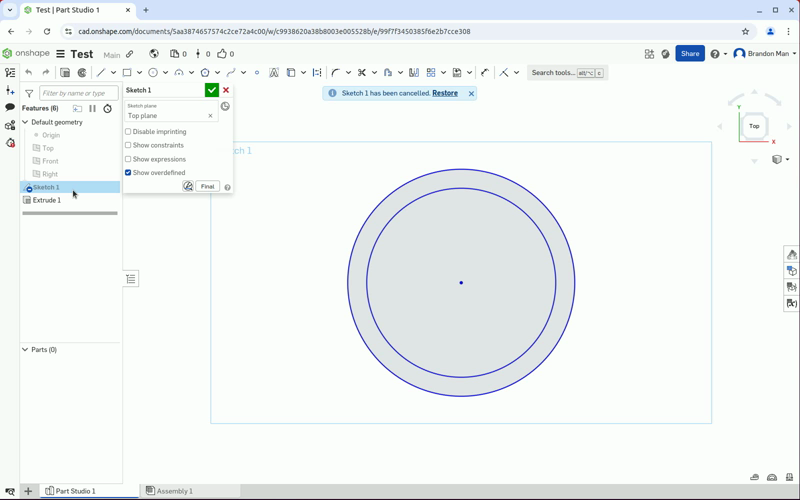
mouse_move(229, 92)
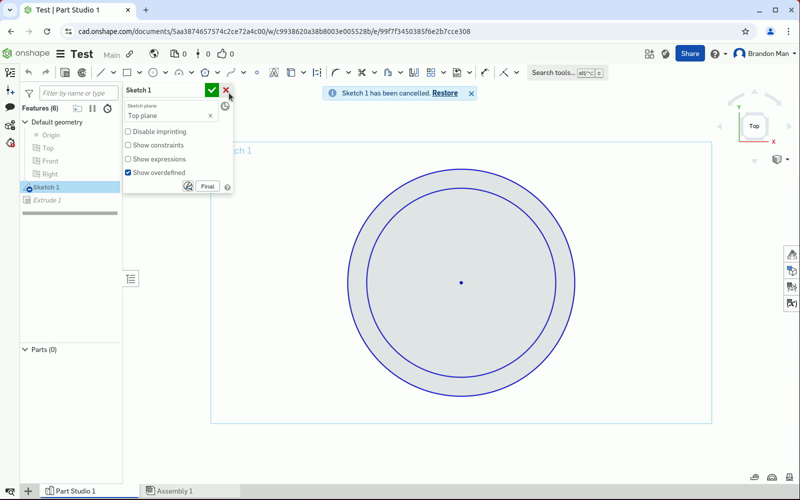
click(229, 92)
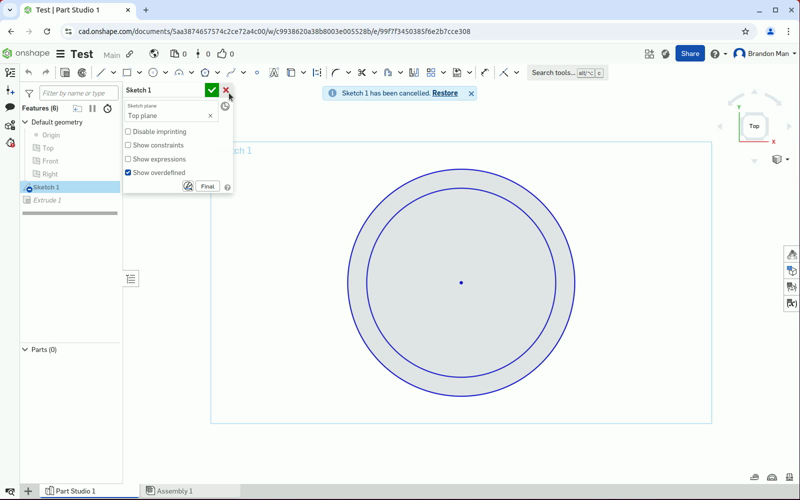
key(shift+s)
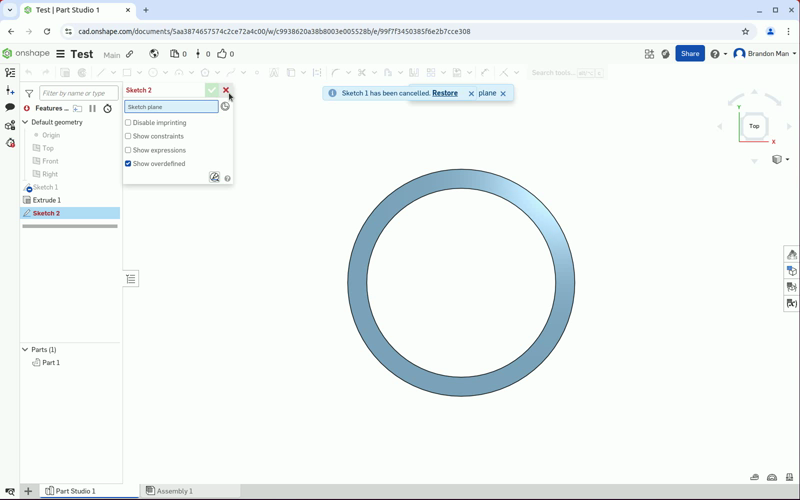
mouse_move(73, 150)
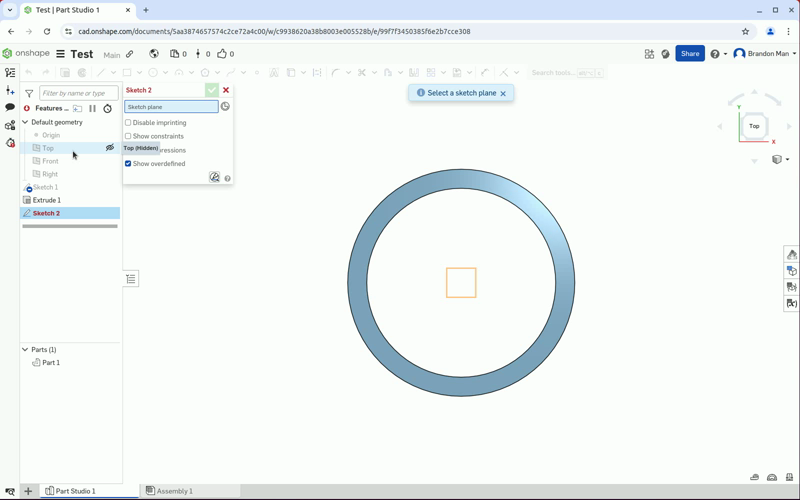
click(73, 150)
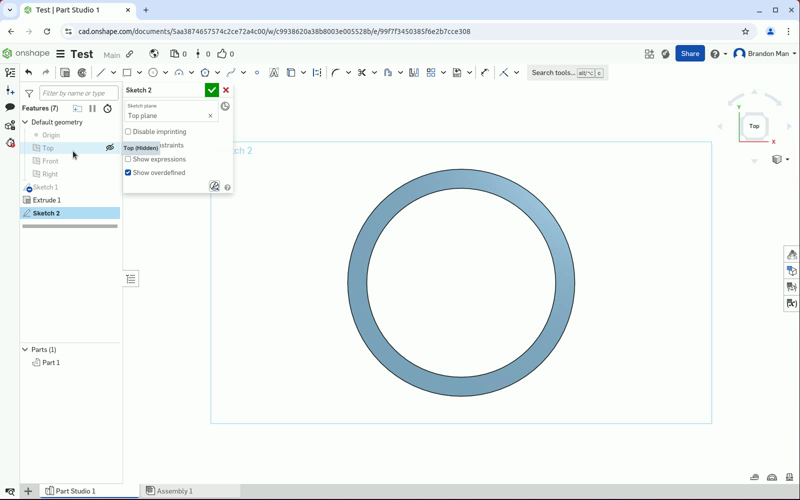
mouse_move(73, 352)
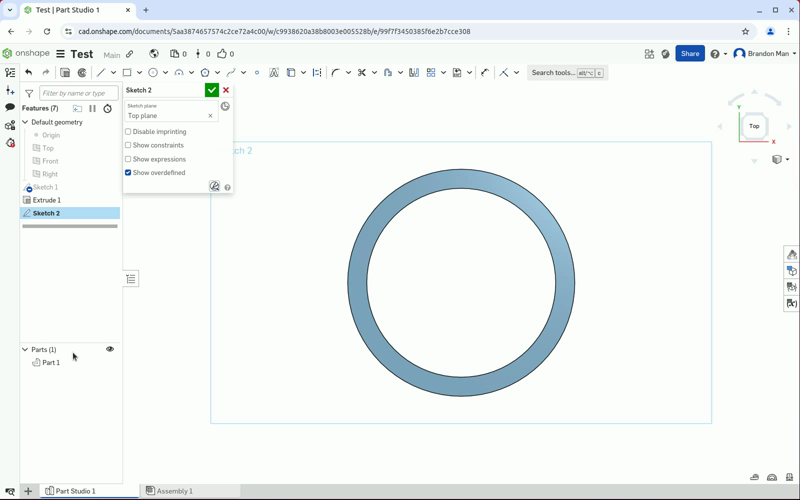
key(y)
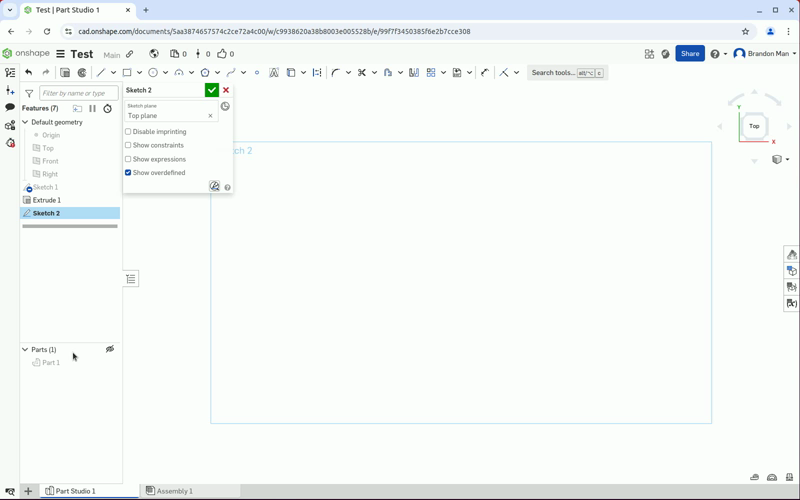
key(c)
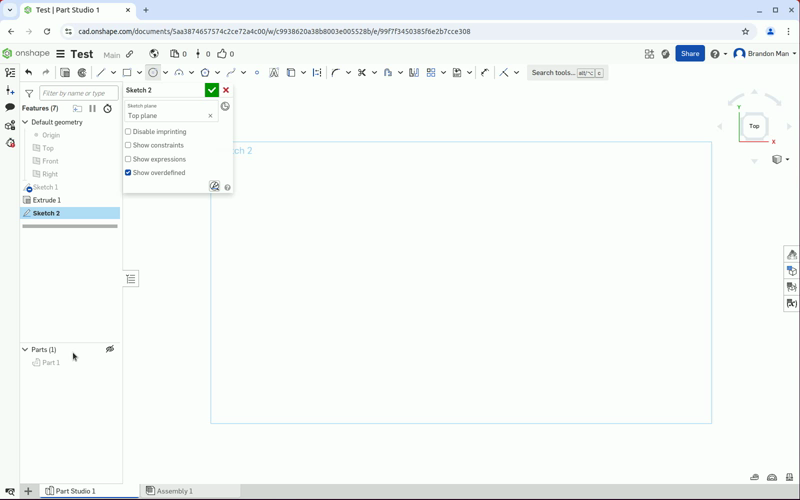
key_down(shift)
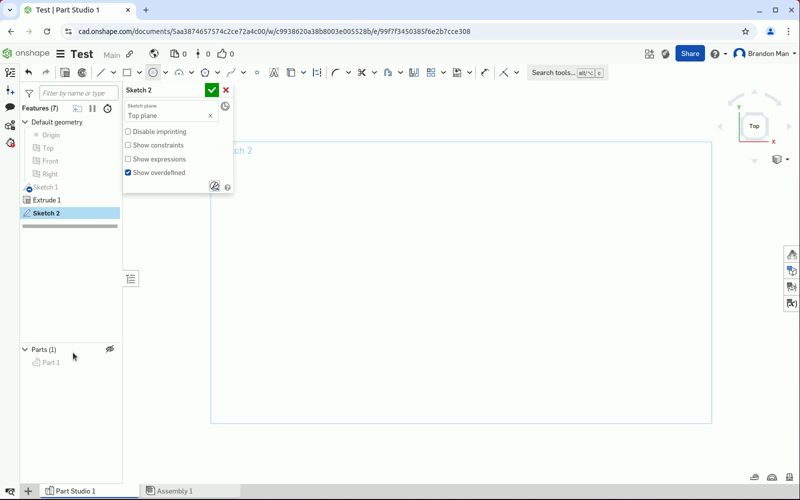
mouse_move(461, 282)
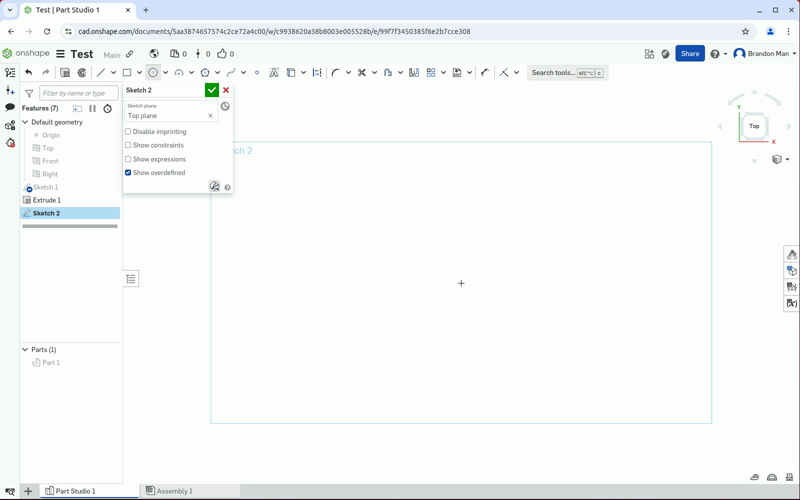
click(461, 282)
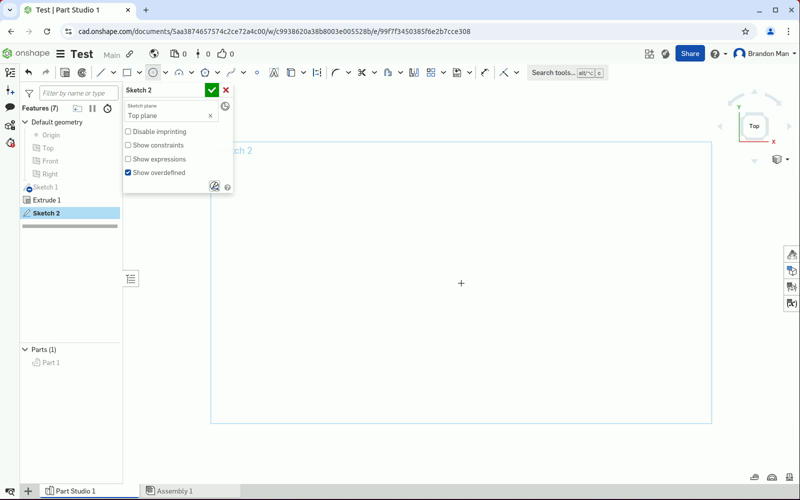
key_up(shift)
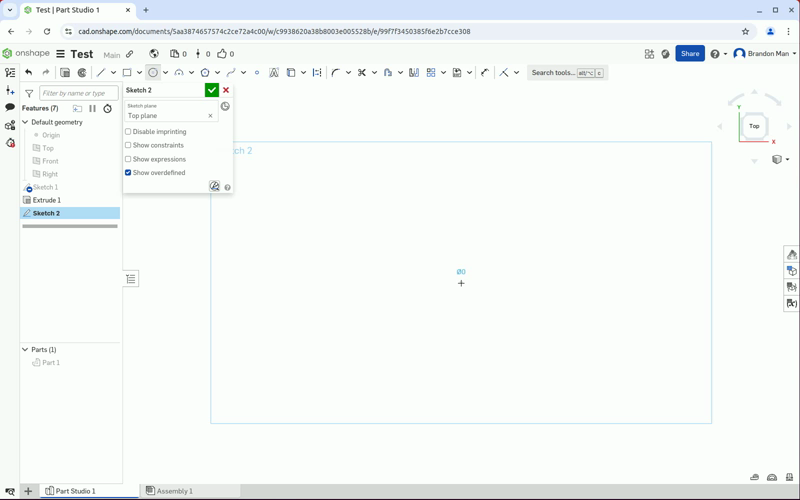
mouse_move(574, 282)
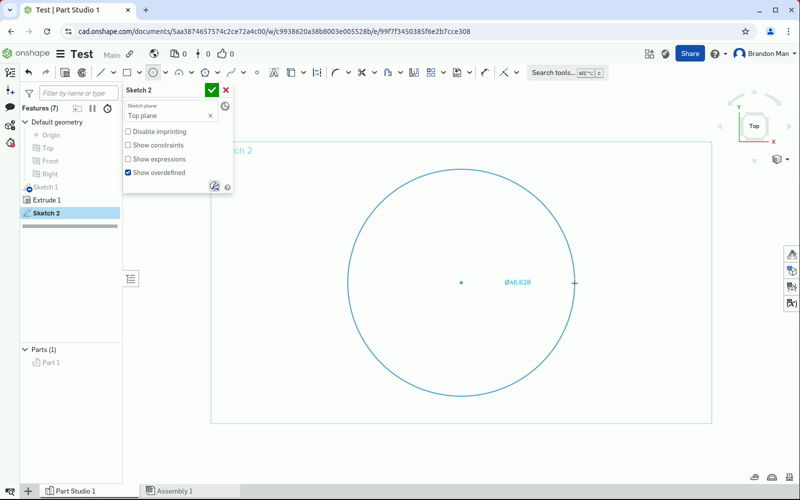
click(574, 282)
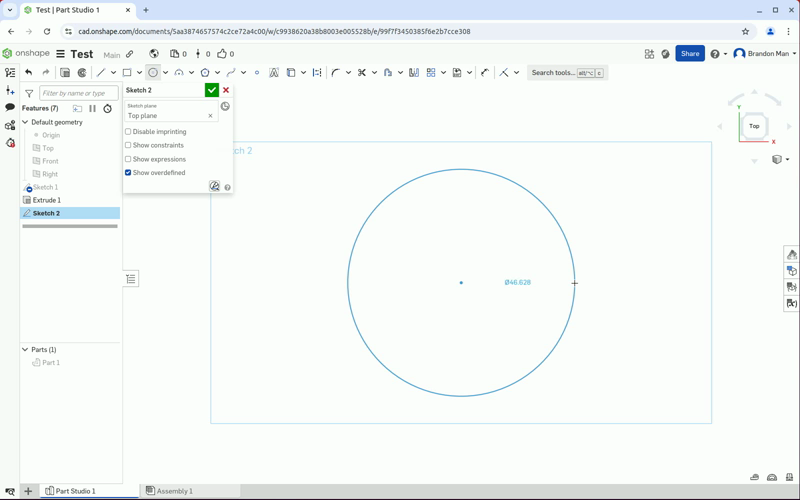
key(esc)
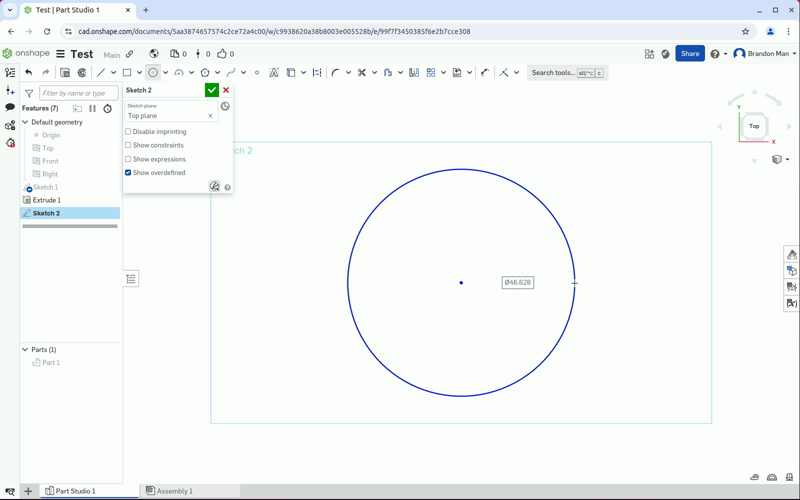
key(c)
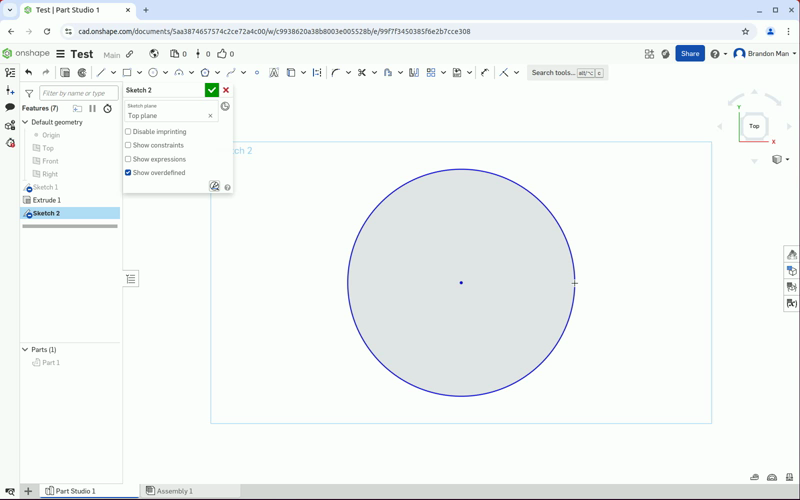
key_down(shift)
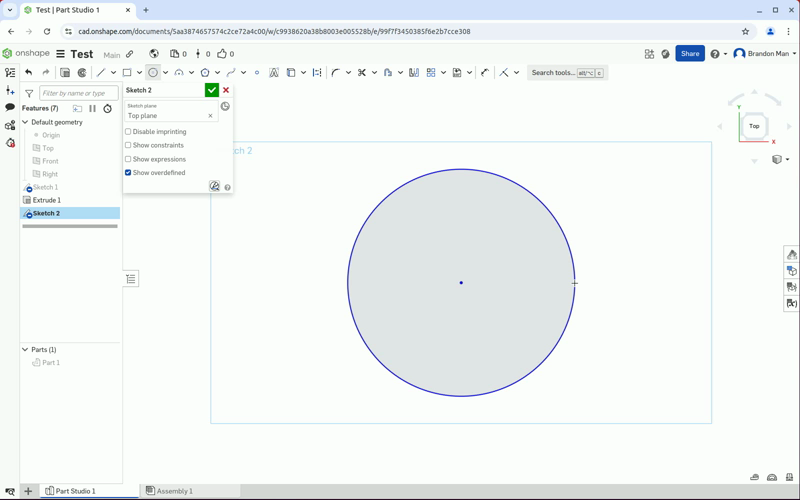
mouse_move(461, 282)
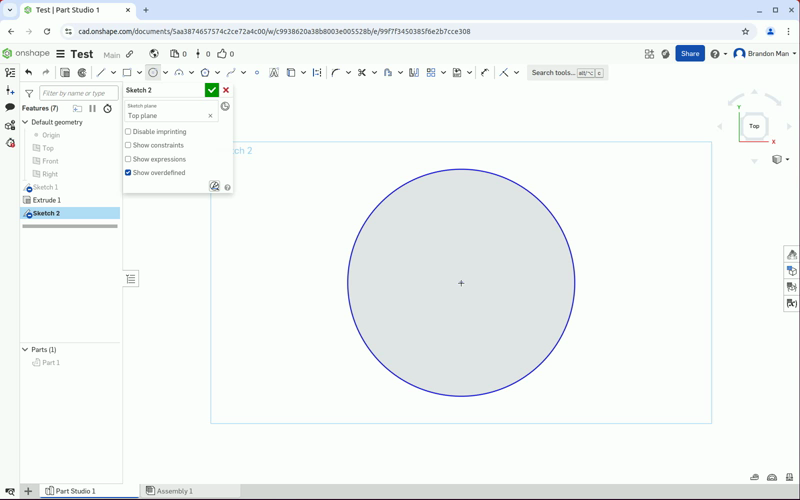
click(461, 282)
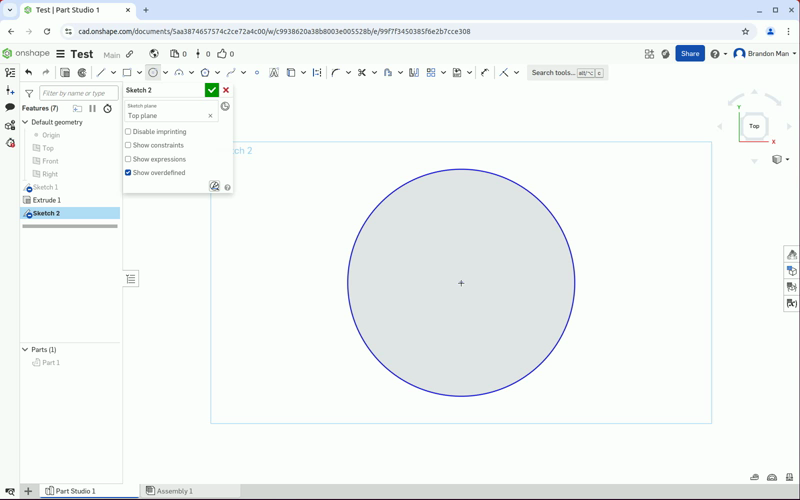
key_up(shift)
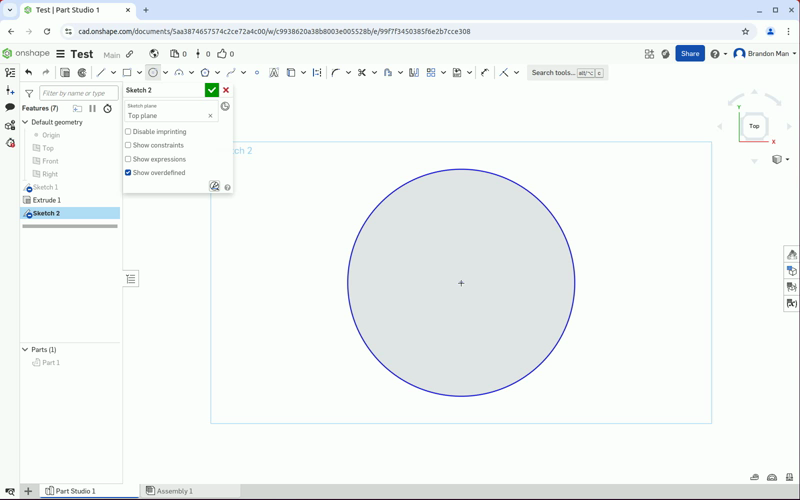
mouse_move(555, 282)
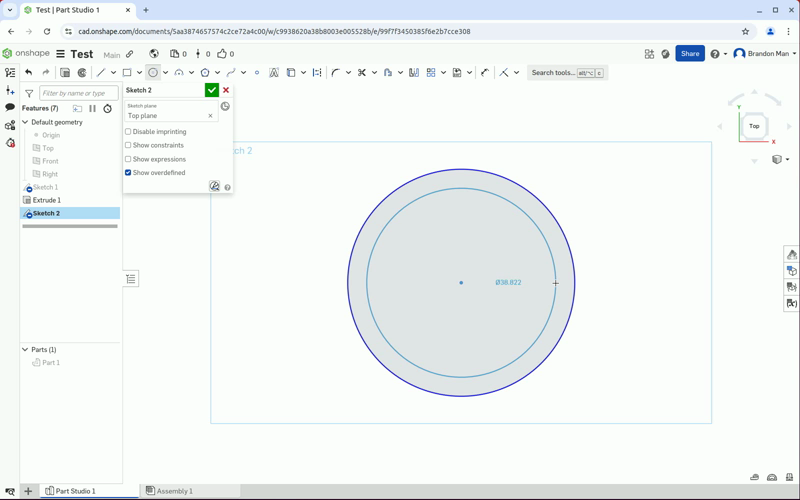
click(555, 282)
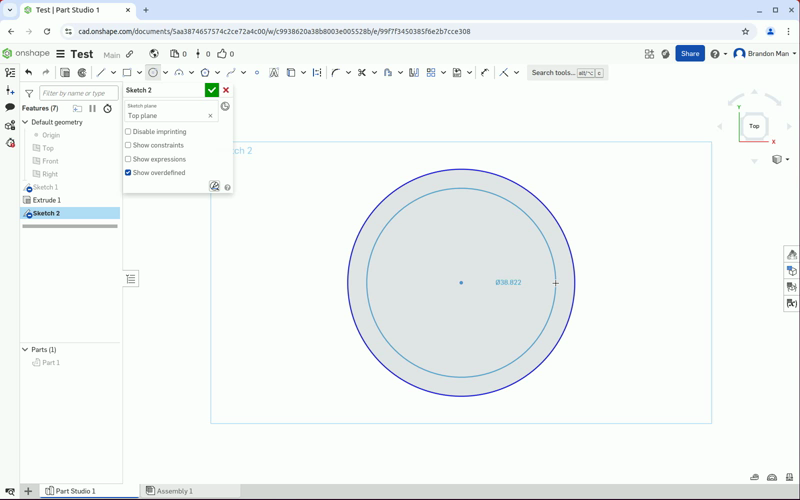
key(esc)
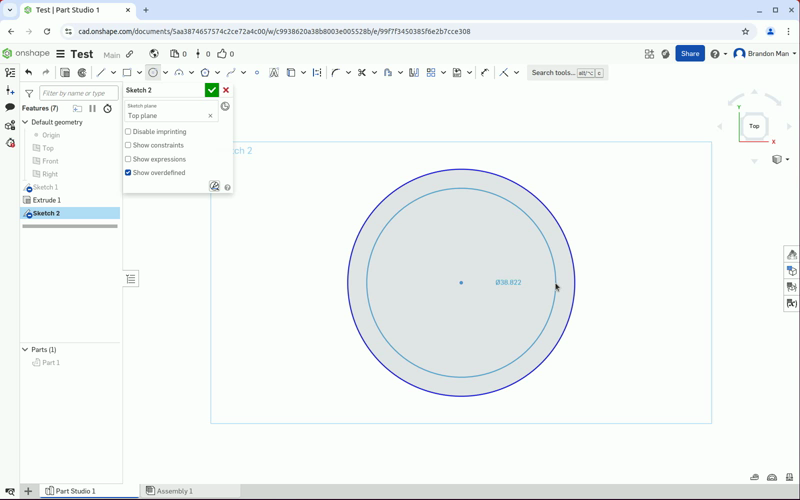
mouse_move(445, 181)
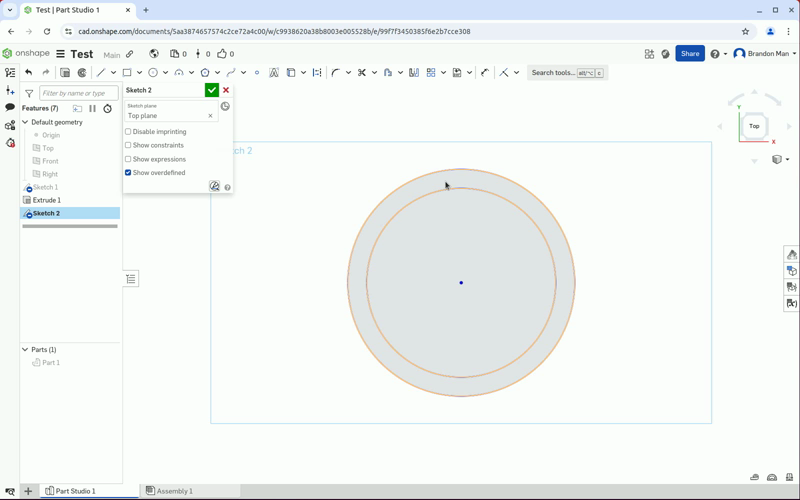
click(445, 181)
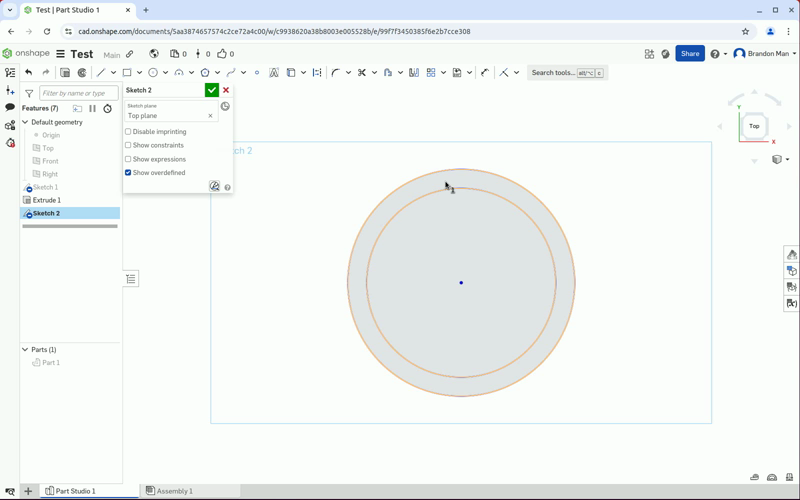
mouse_move(73, 352)
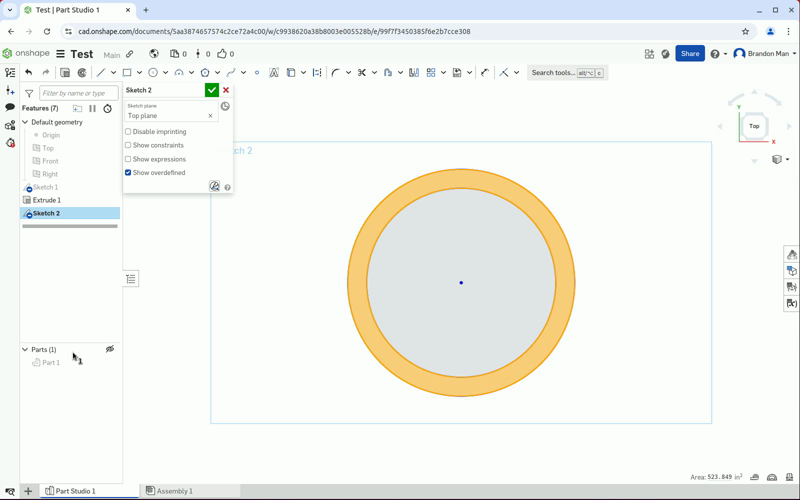
key(shift+y)
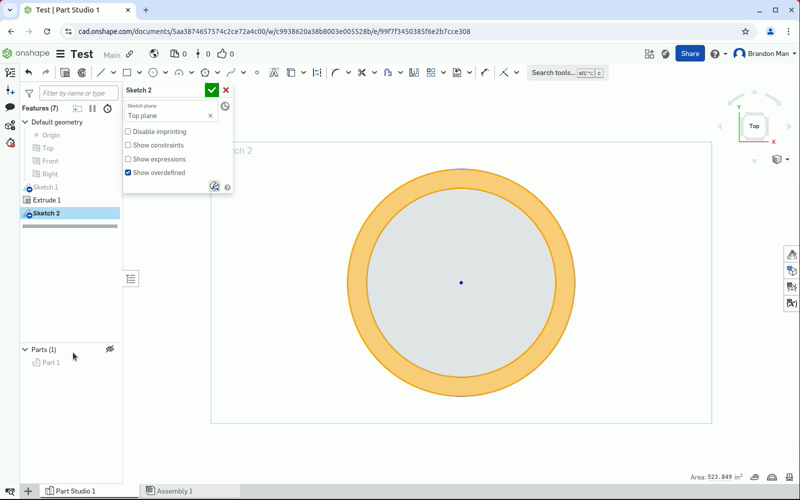
key(shift+e)
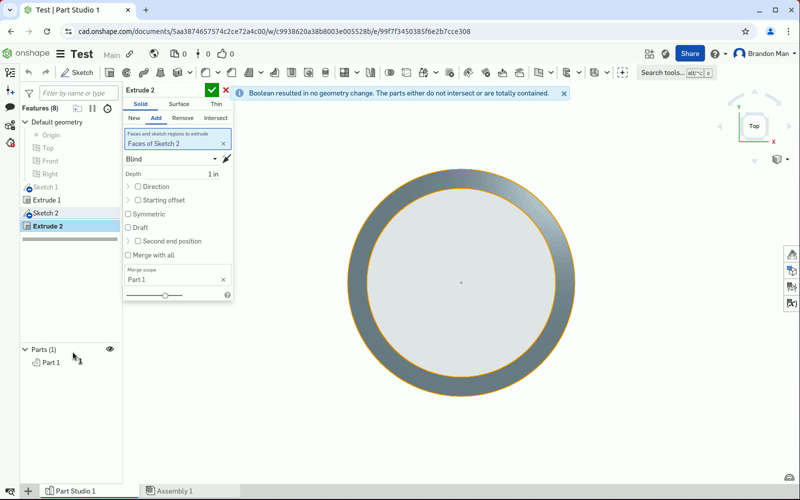
mouse_move(143, 106)
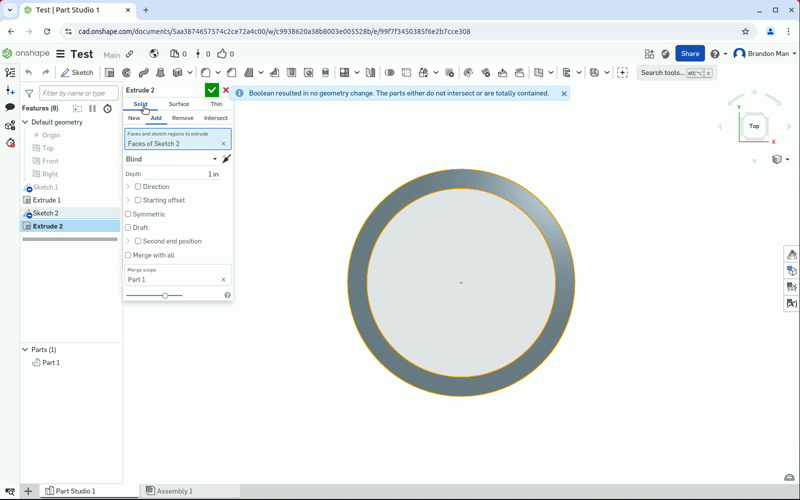
click(143, 106)
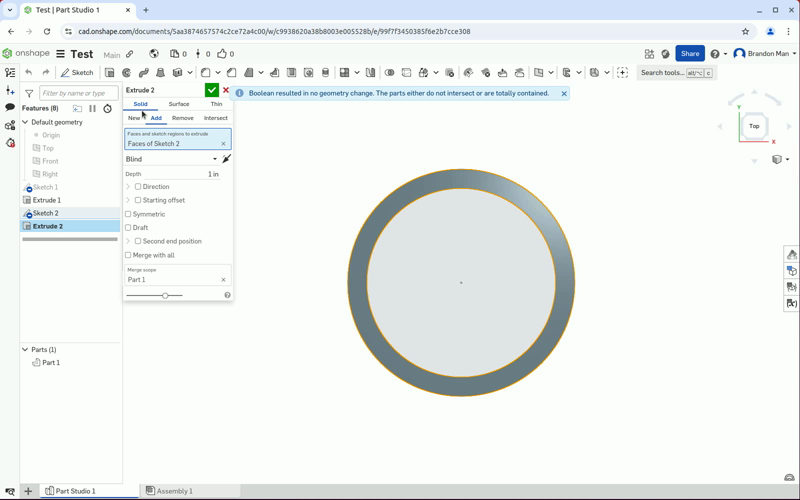
mouse_move(137, 120)
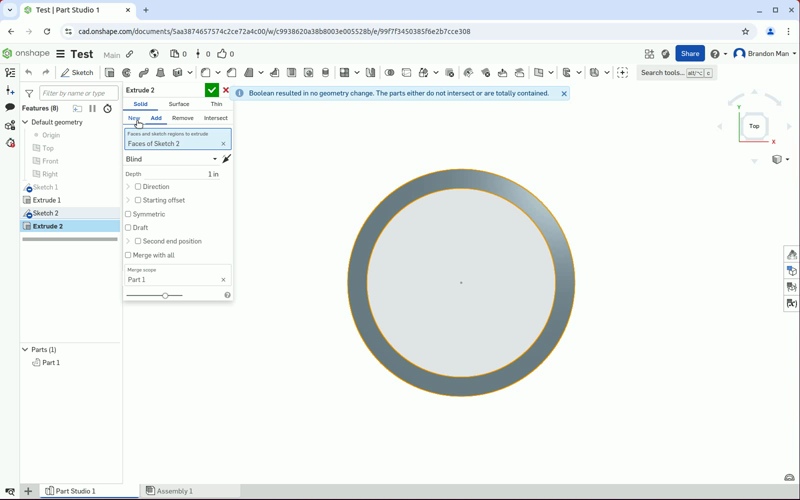
click(137, 120)
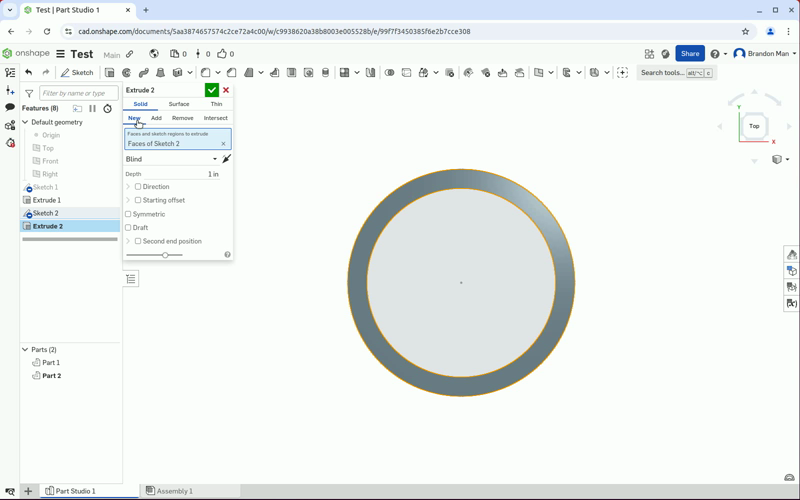
key(tab, 4)
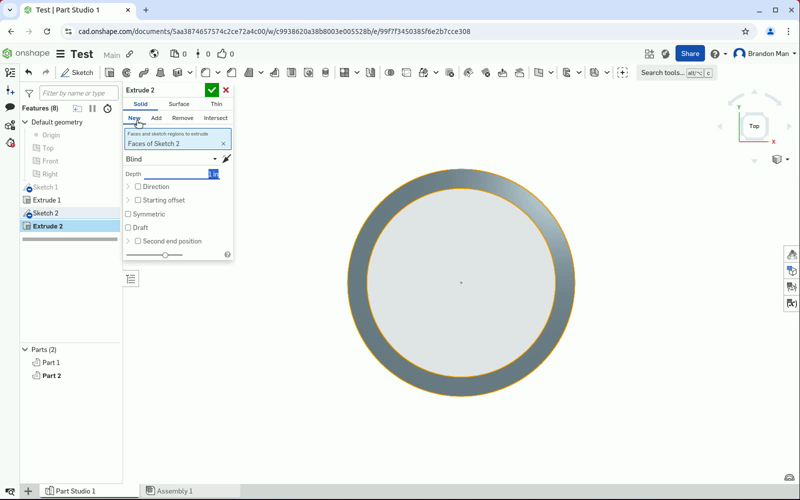
text(4.814)
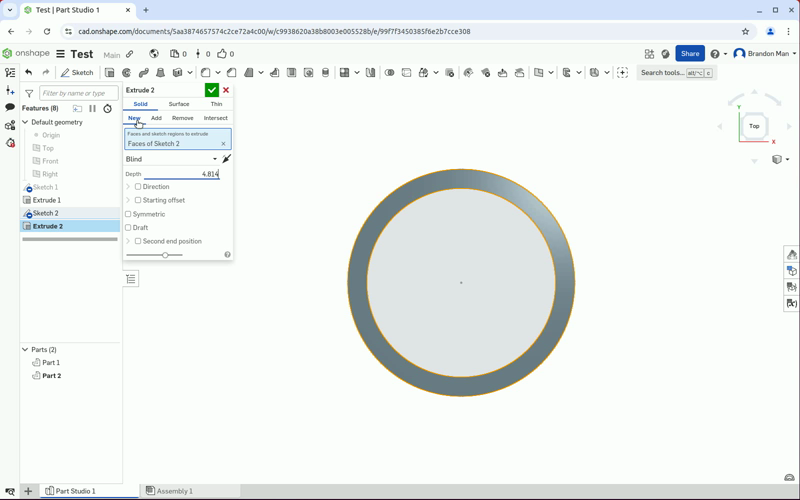
key(enter)
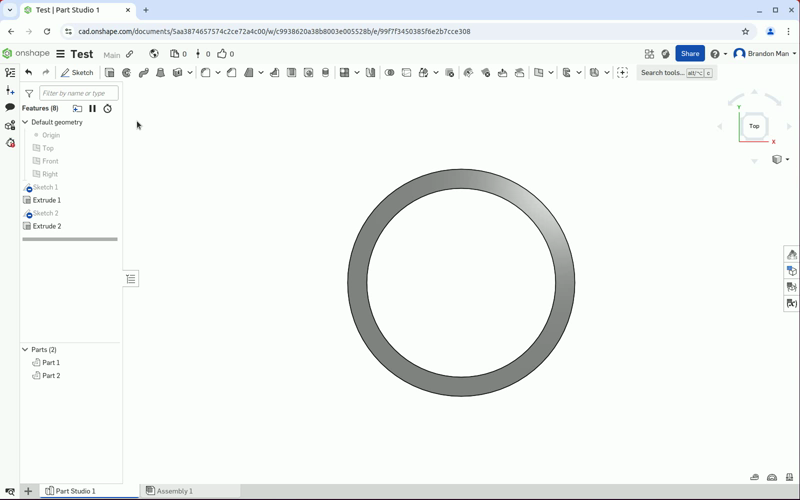
key(shift+h)
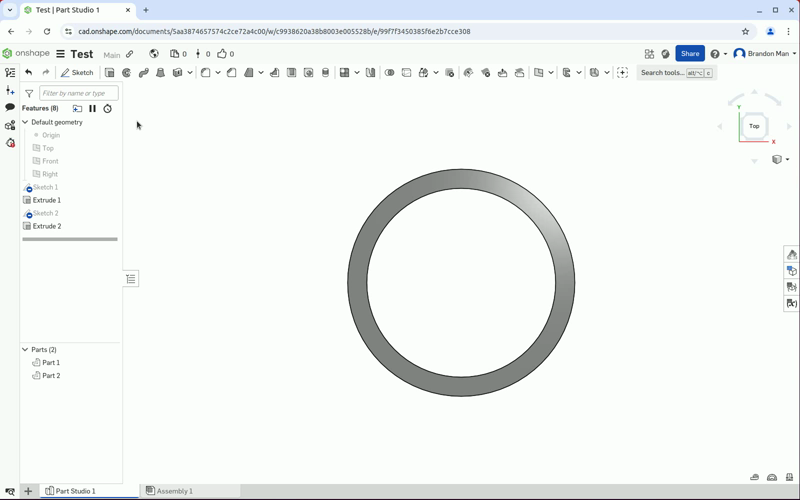
key(shift+h)
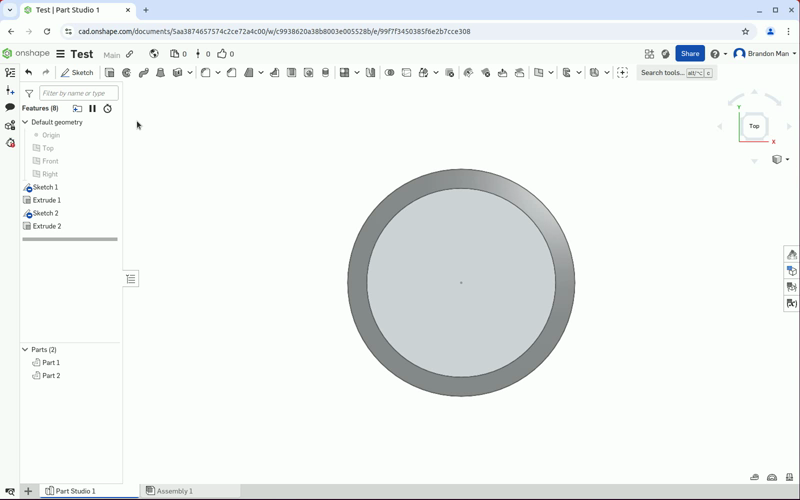
key(shift+7)
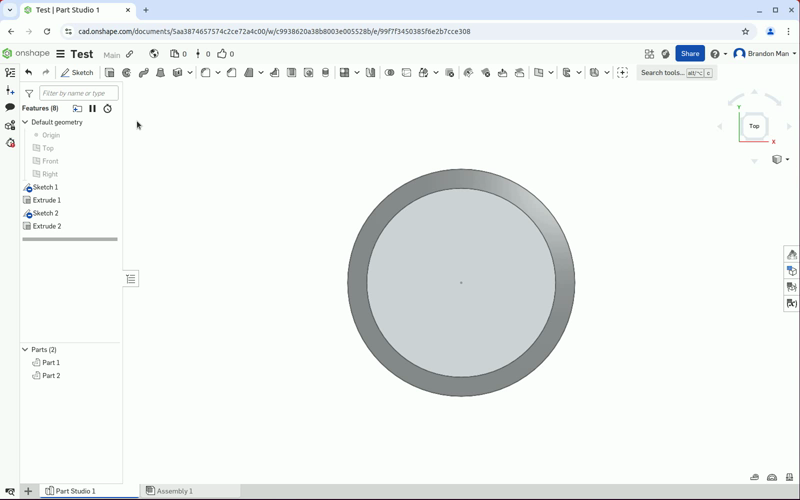
key(up, 3)
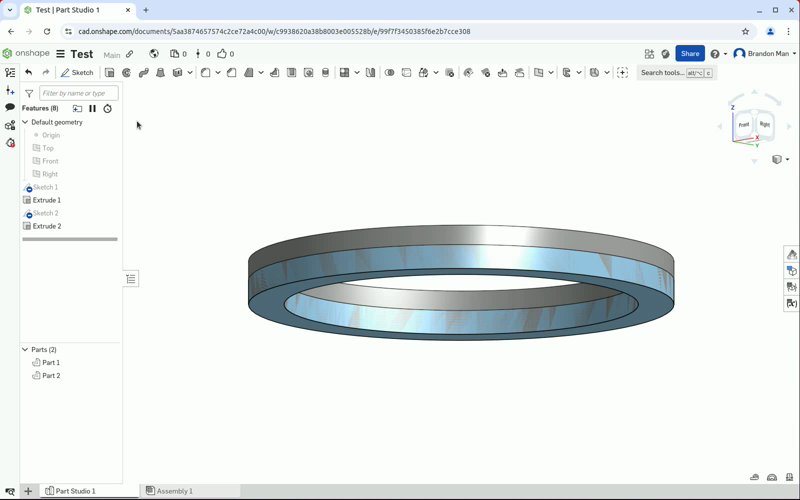
key(left, 3)
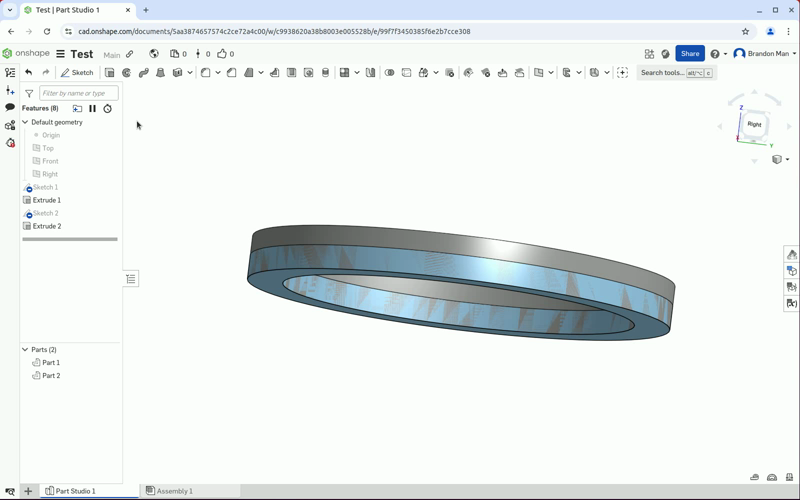
key(right, 3)
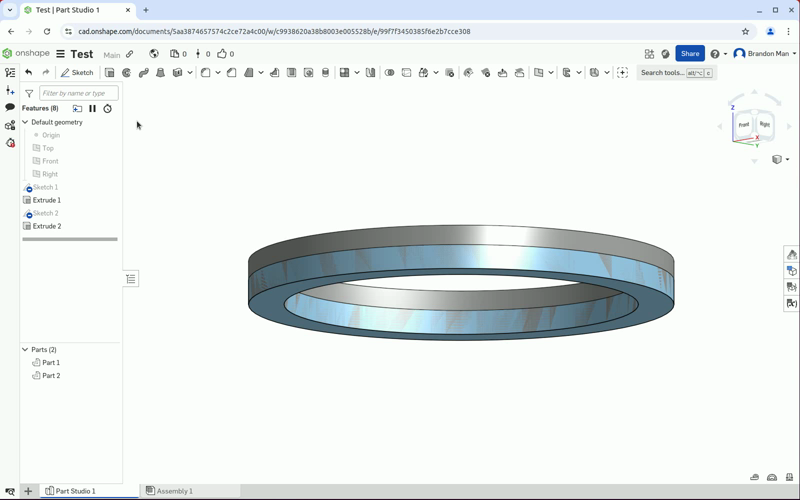
key(down, 3)
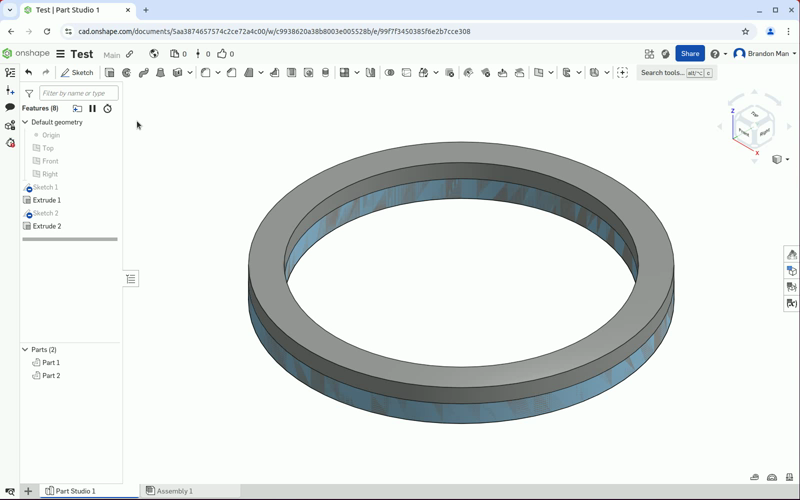
mouse_move(73, 189)
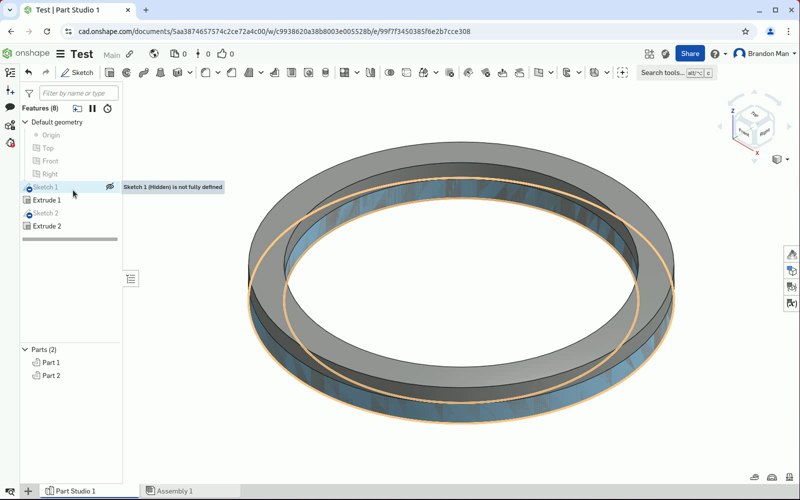
click(73, 189)